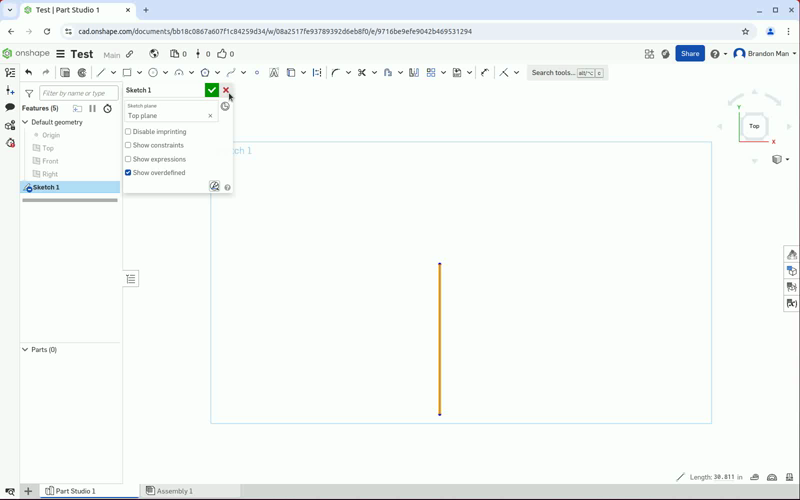
key(shift+h)
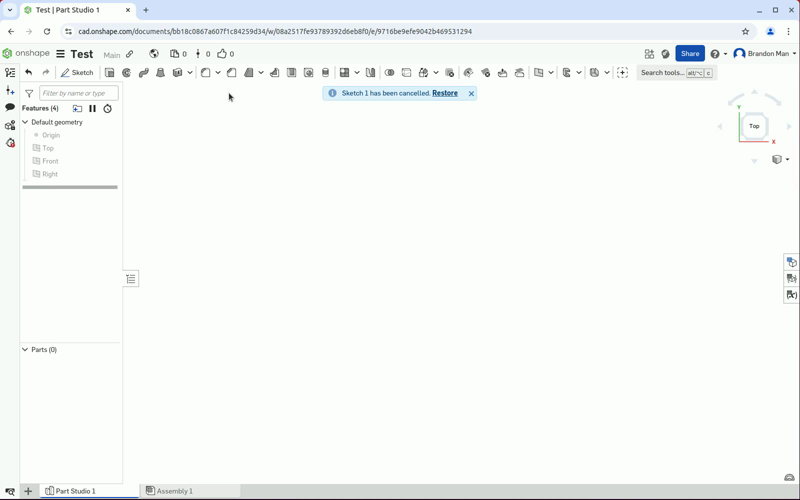
mouse_move(73, 352)
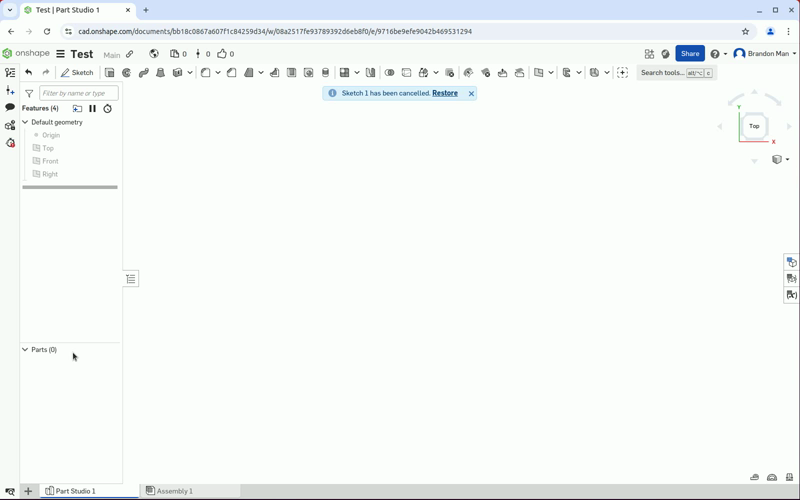
key(y)
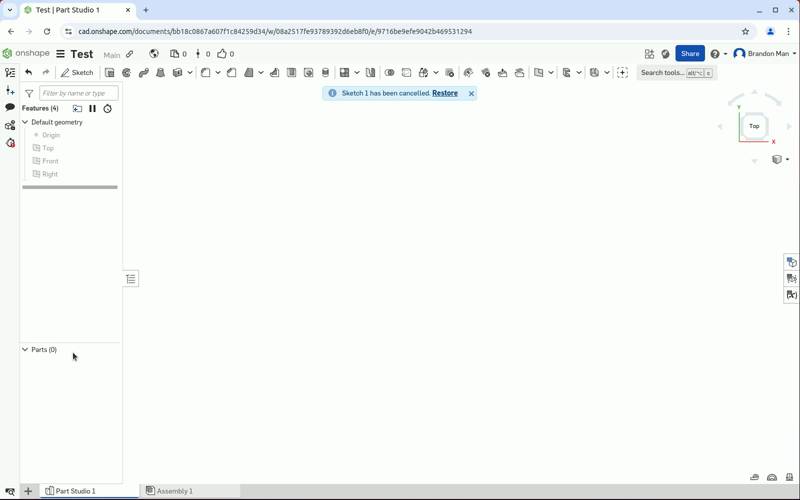
key(shift+p)
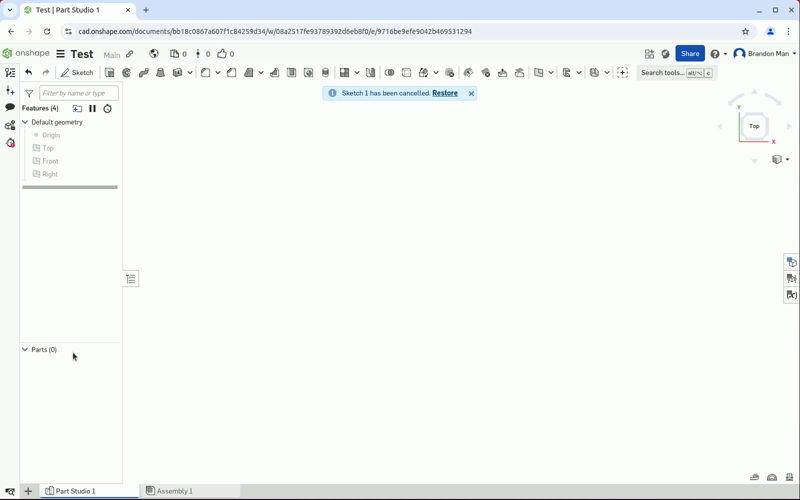
key(space)
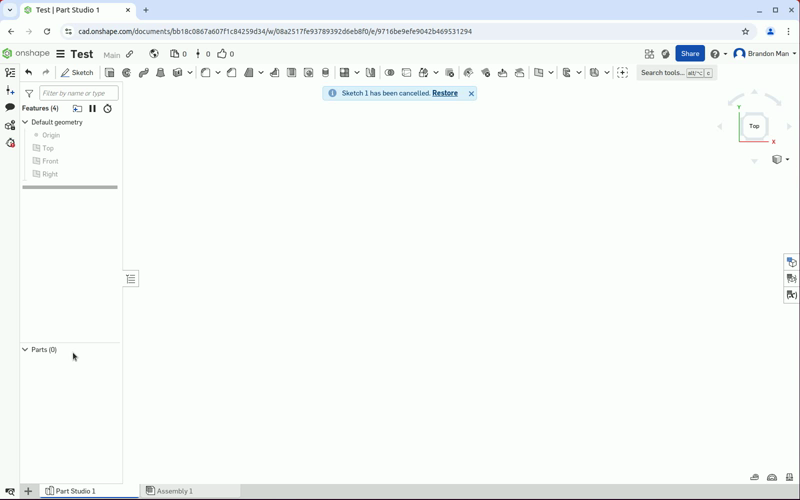
key_down(shift)
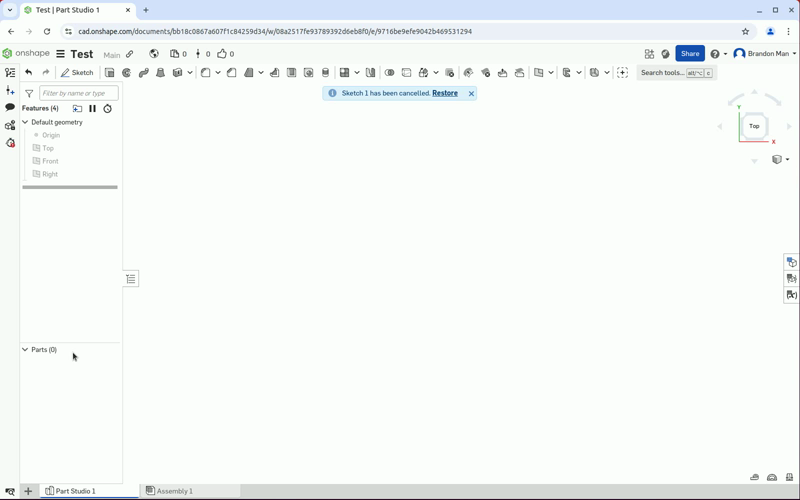
key(up)
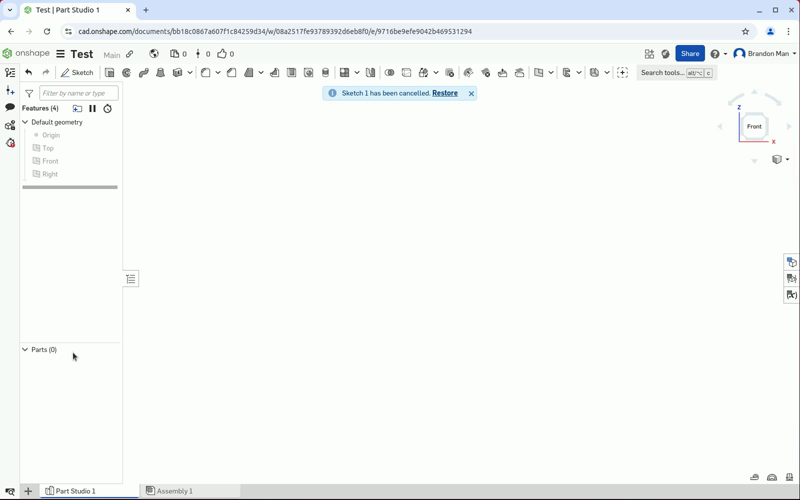
key_up(shift)
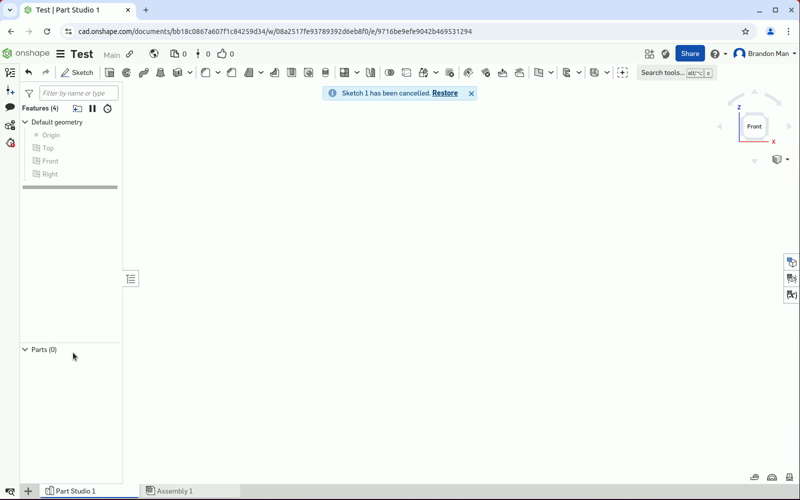
mouse_move(73, 352)
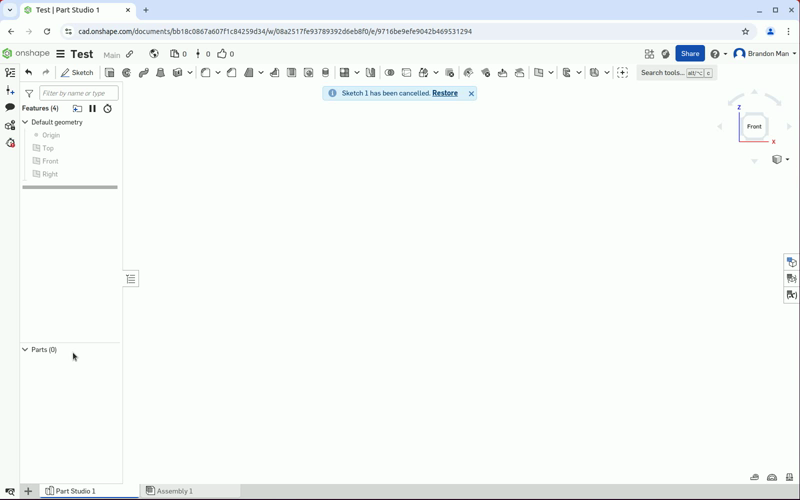
key(shift+y)
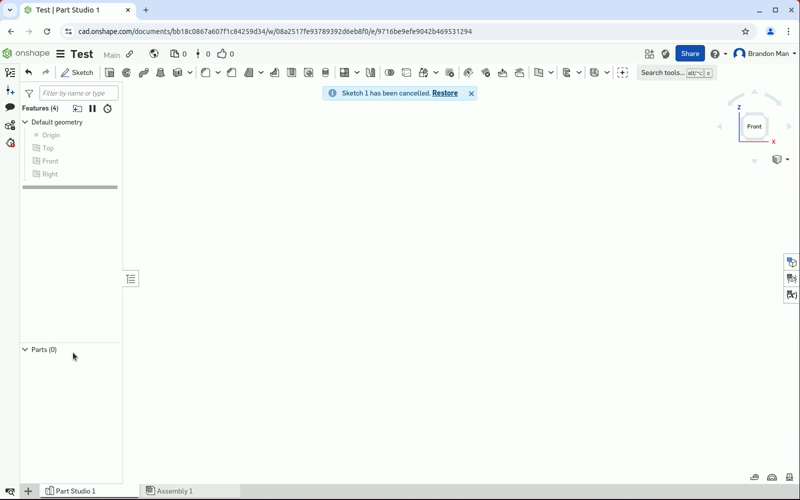
key(shift+s)
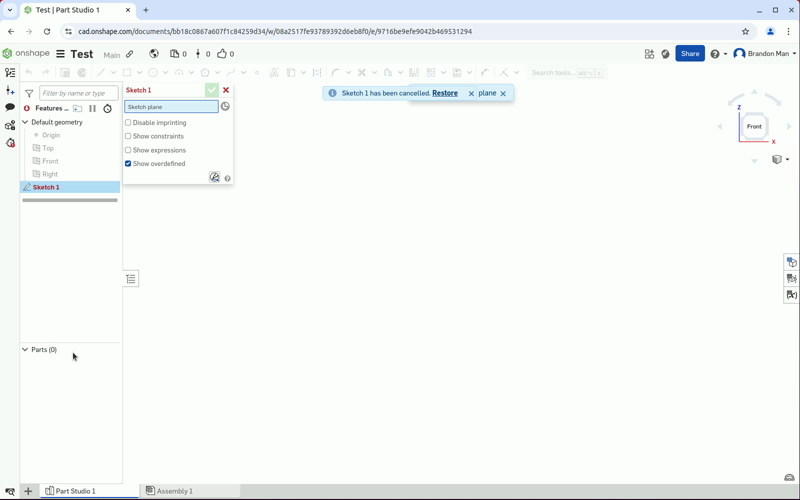
mouse_move(73, 163)
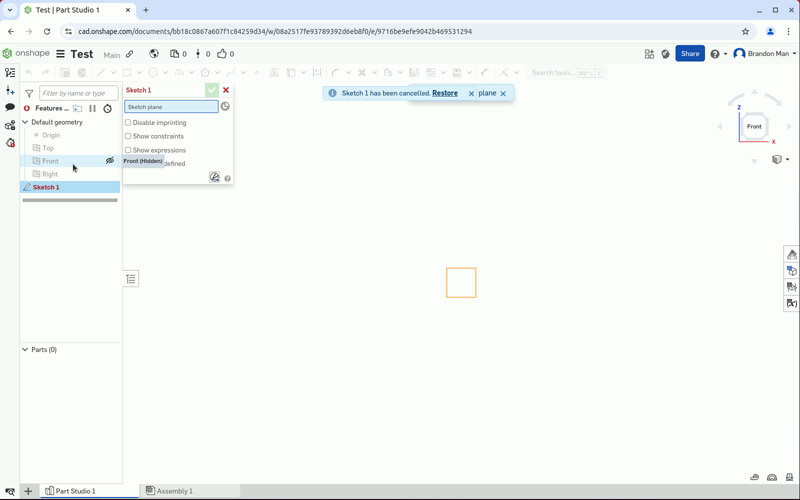
click(73, 163)
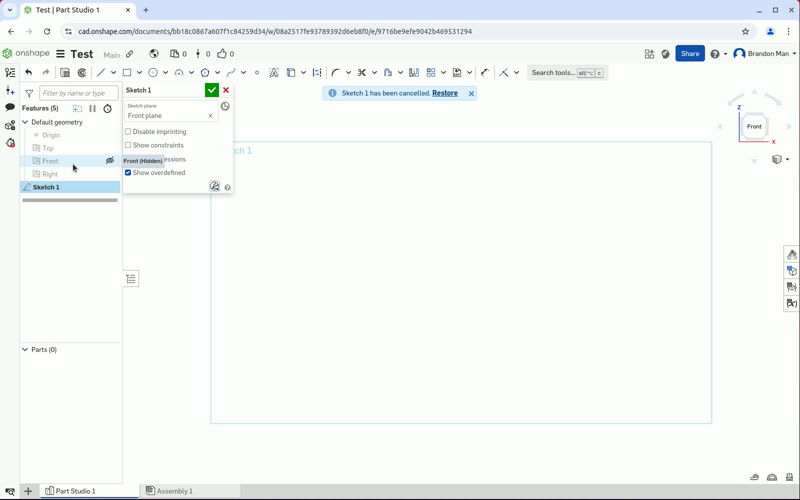
mouse_move(73, 352)
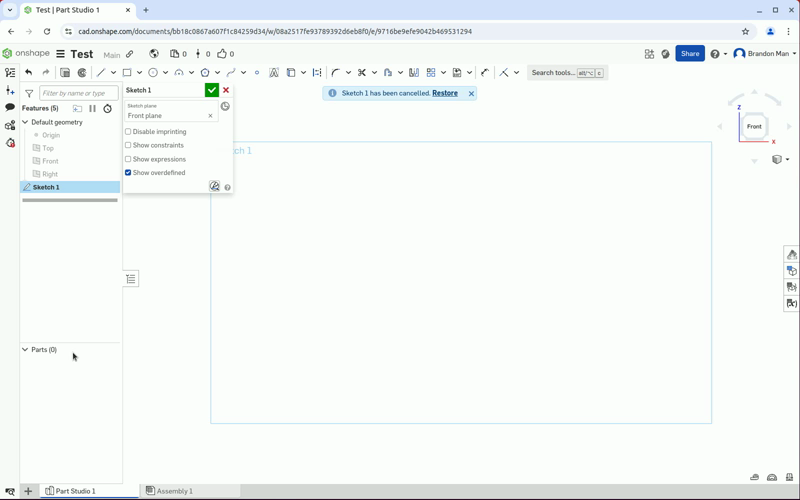
key(y)
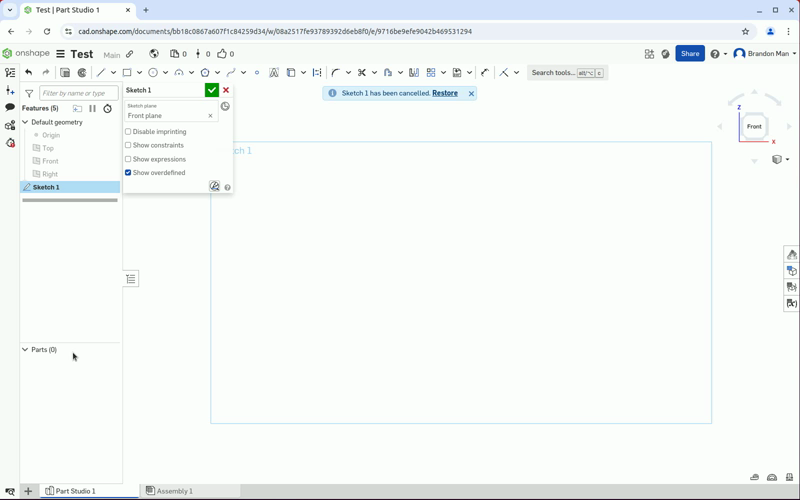
key(c)
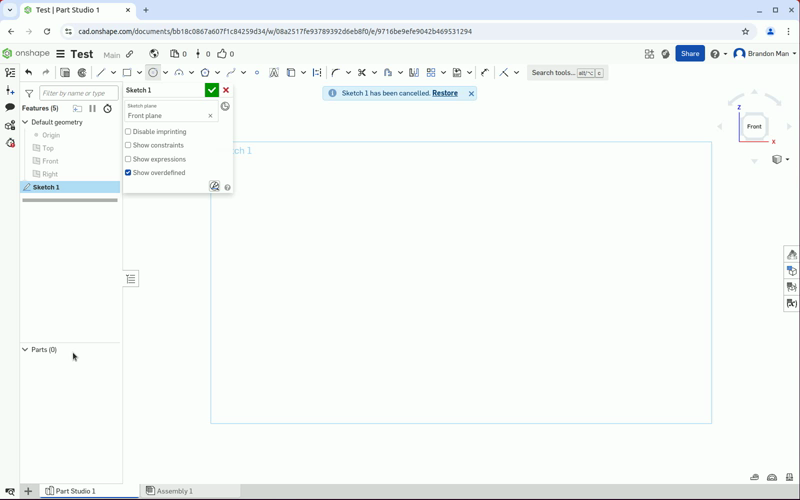
key_down(shift)
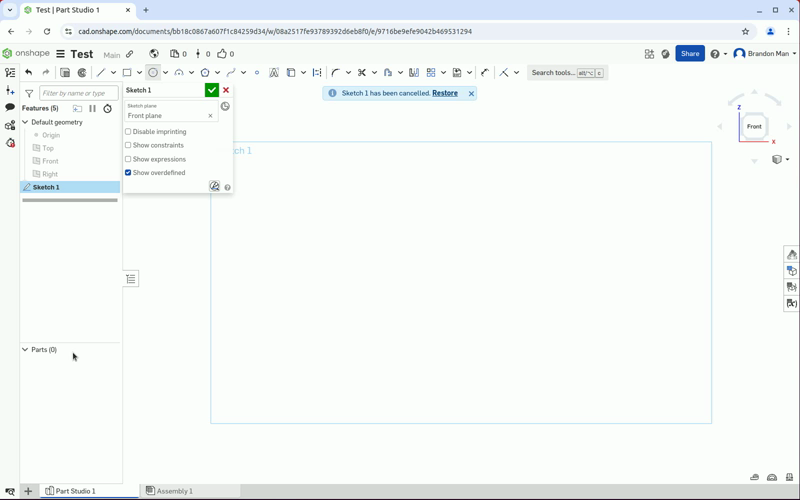
mouse_move(488, 254)
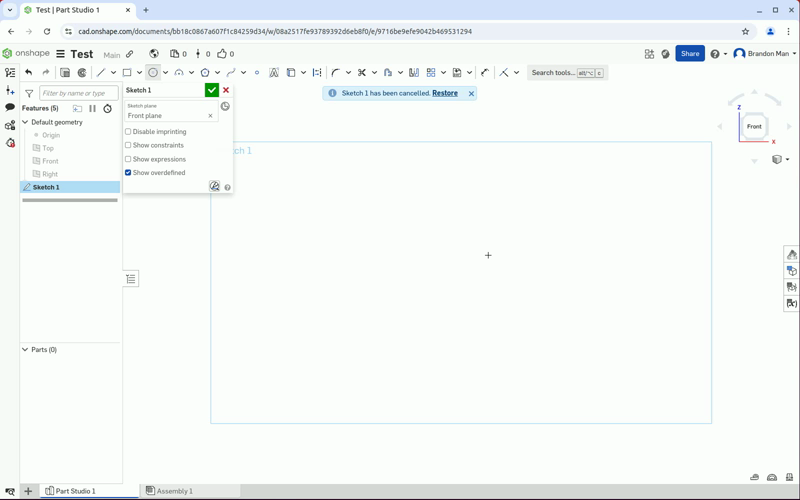
click(488, 254)
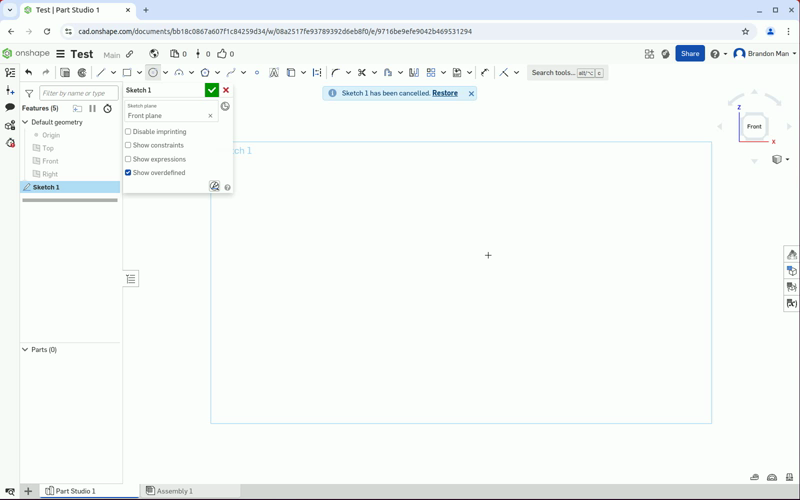
key_up(shift)
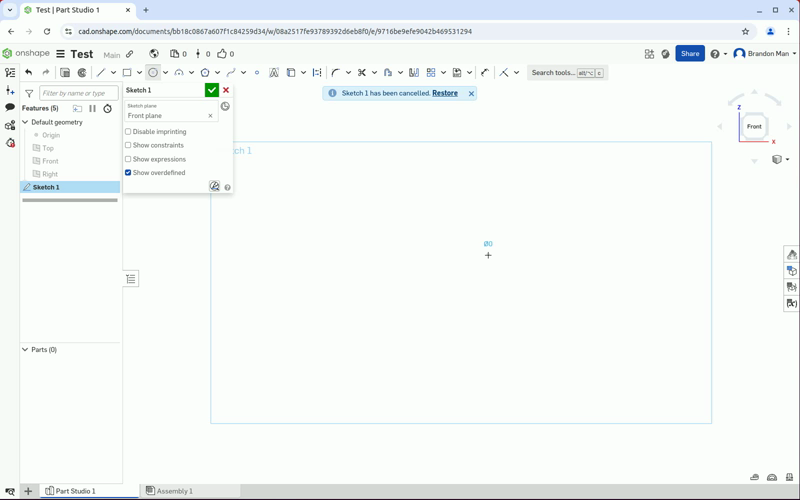
mouse_move(552, 254)
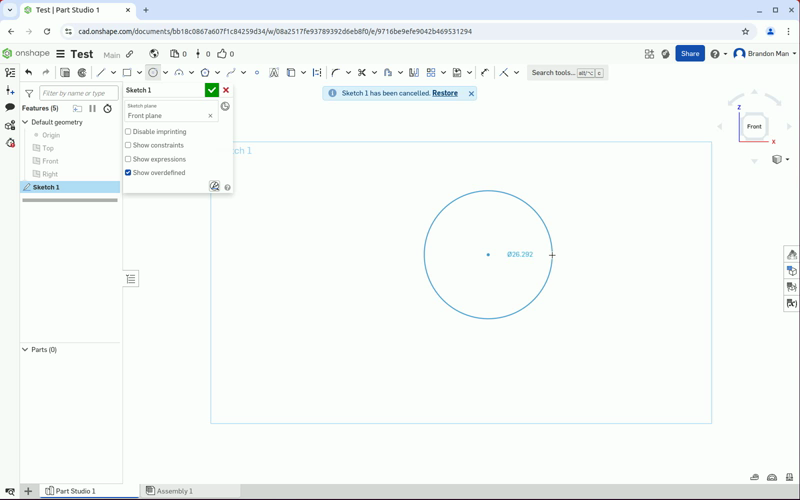
click(552, 254)
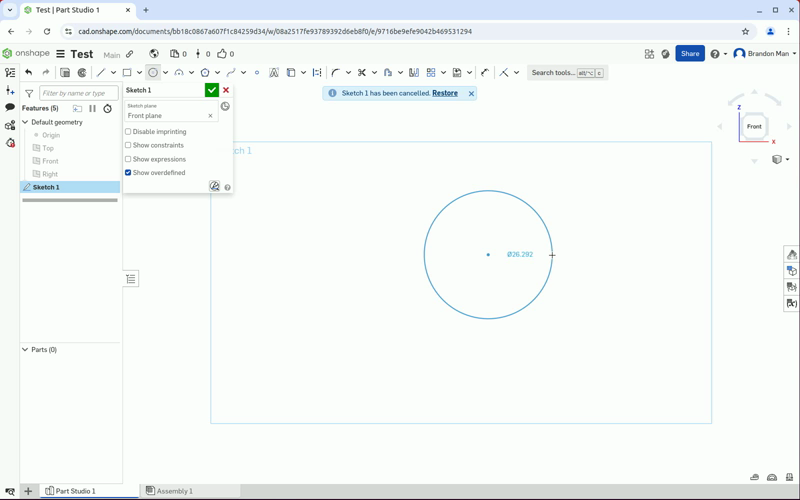
key(esc)
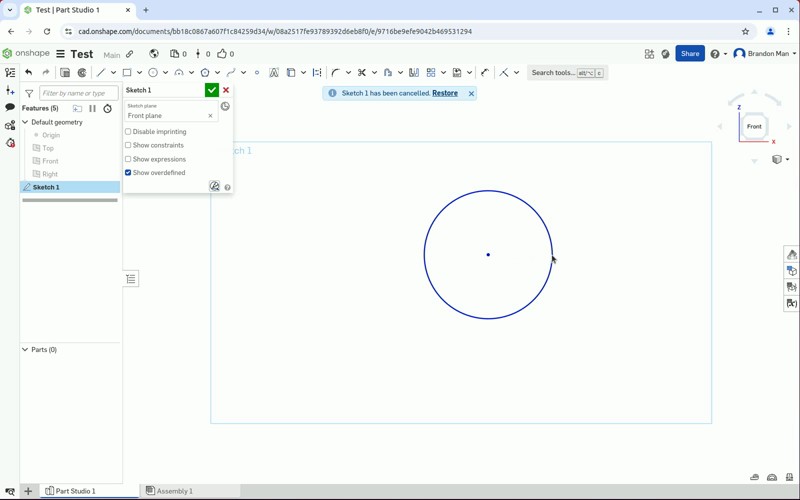
mouse_move(512, 241)
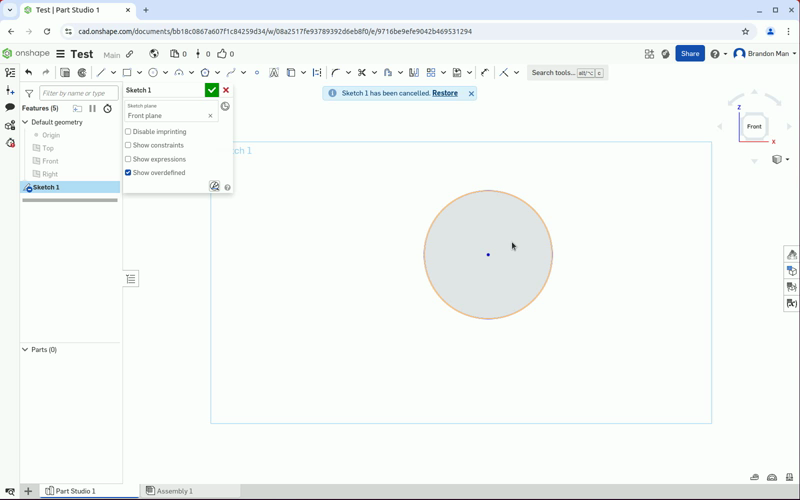
click(512, 241)
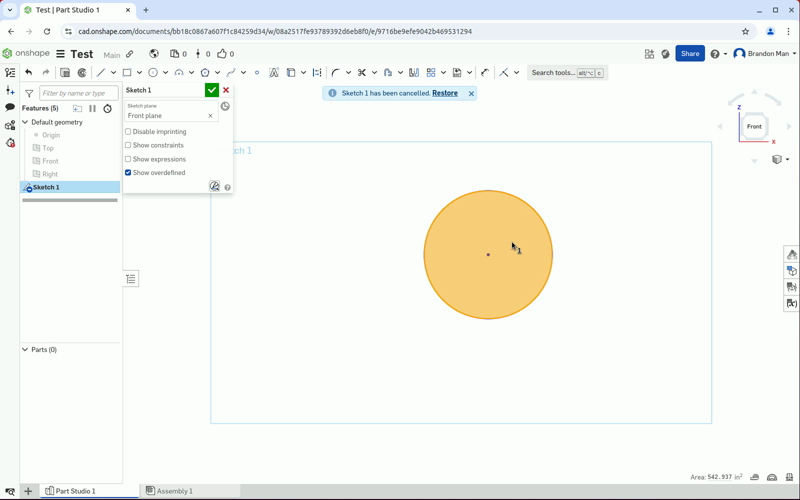
mouse_move(73, 352)
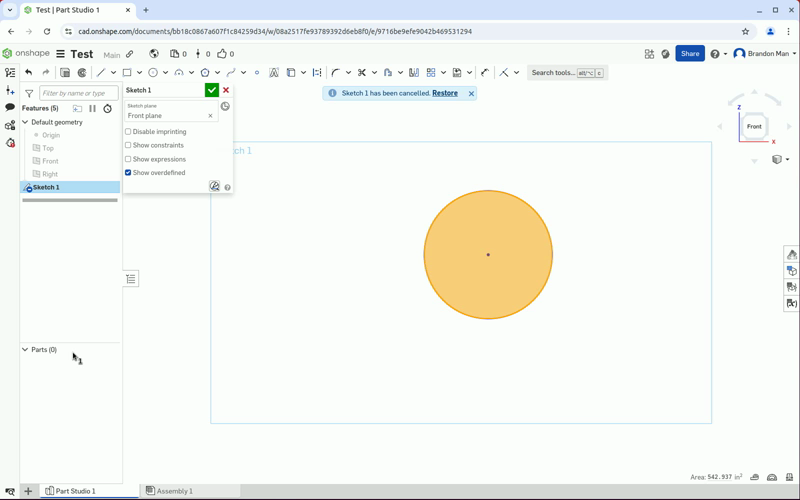
key(shift+y)
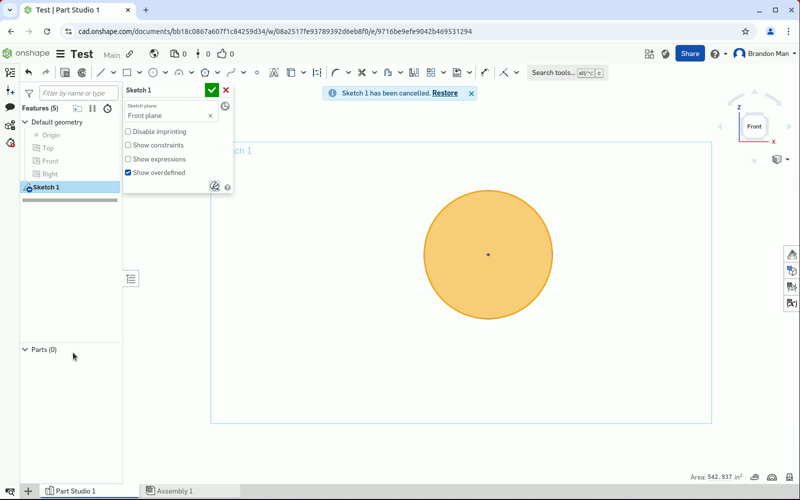
key(shift+e)
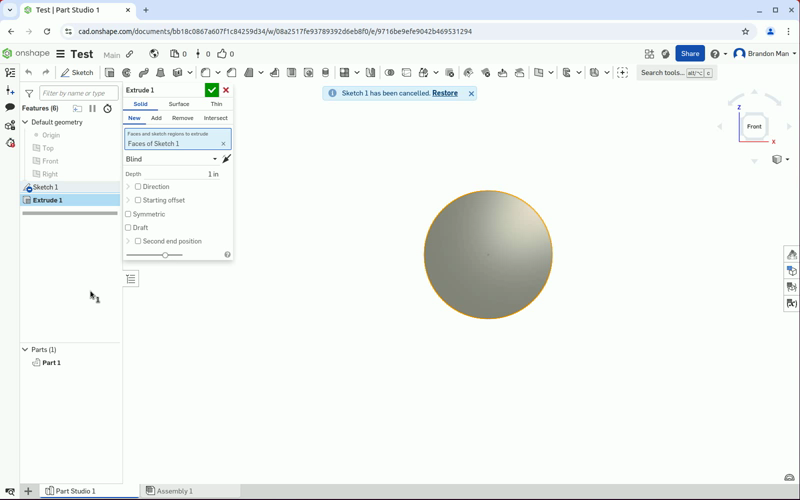
mouse_move(143, 106)
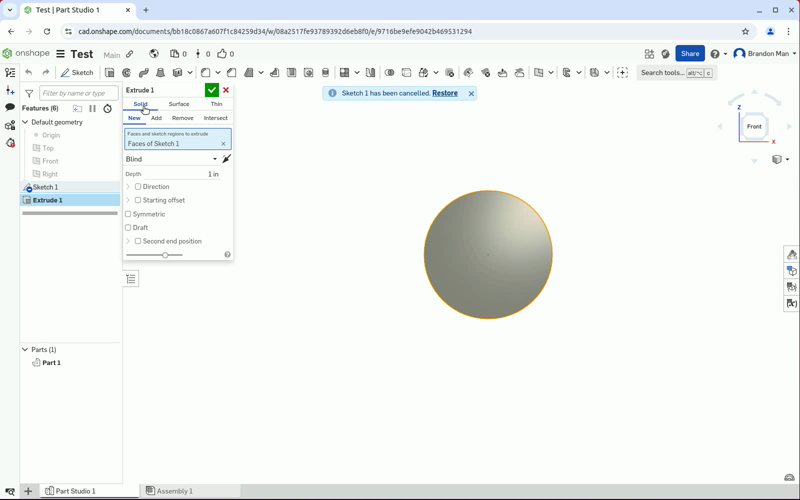
click(143, 106)
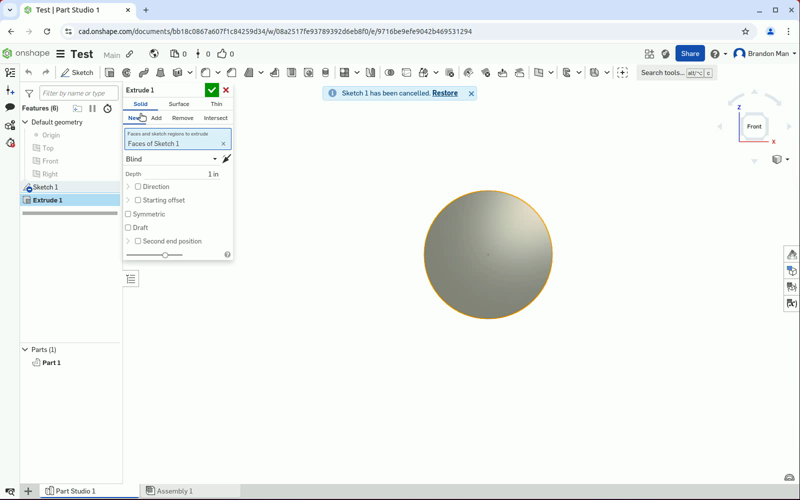
mouse_move(137, 120)
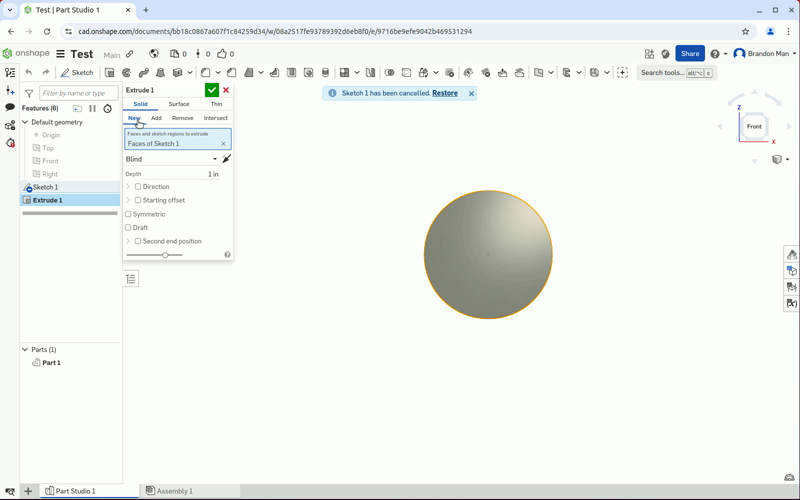
click(137, 120)
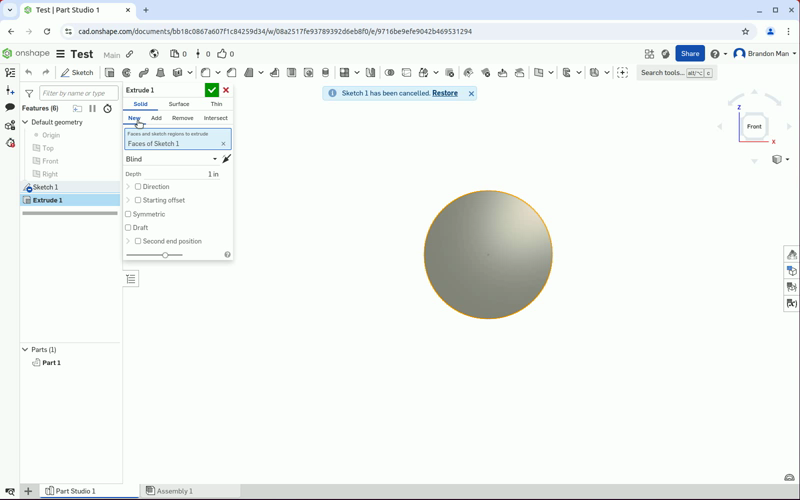
key(tab, 4)
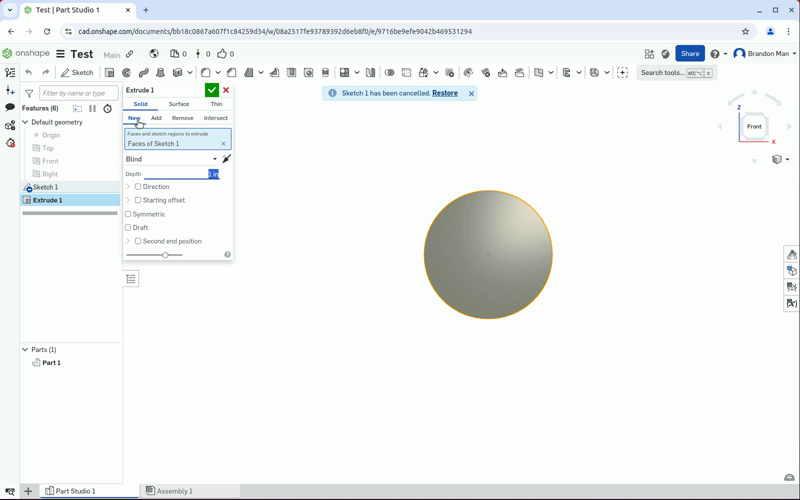
text(6.258)
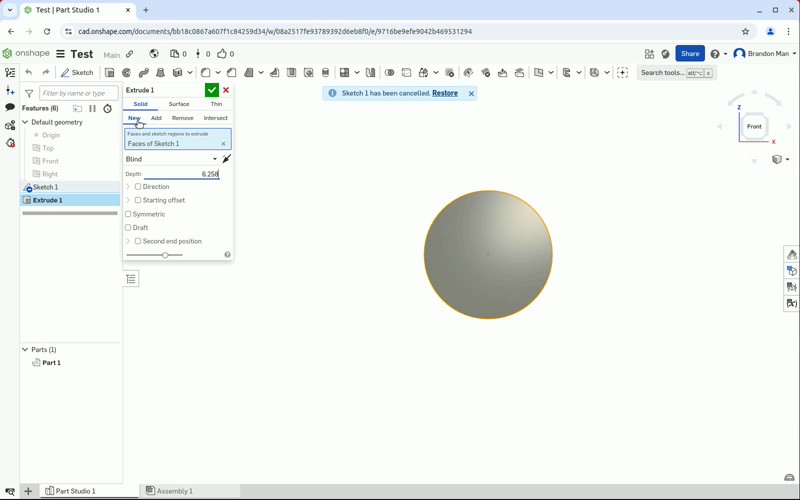
key(enter)
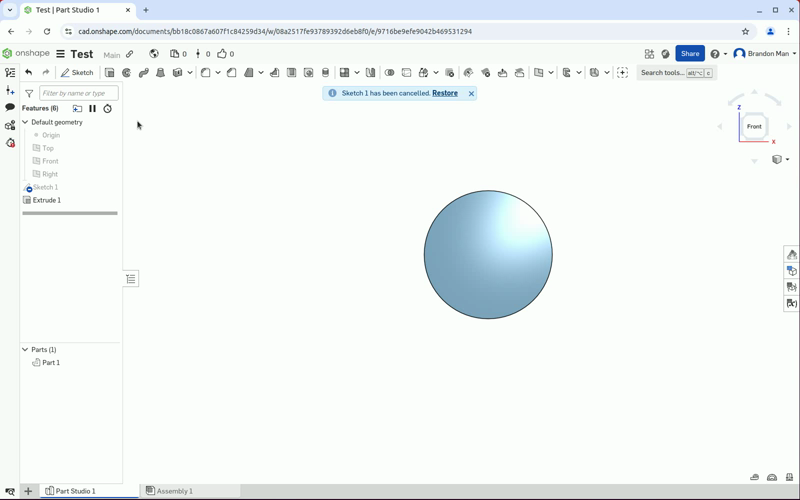
key(shift+h)
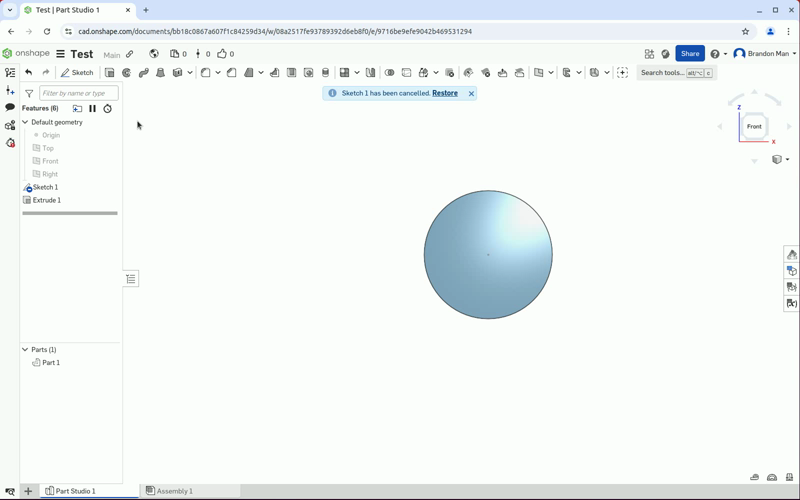
key(shift+h)
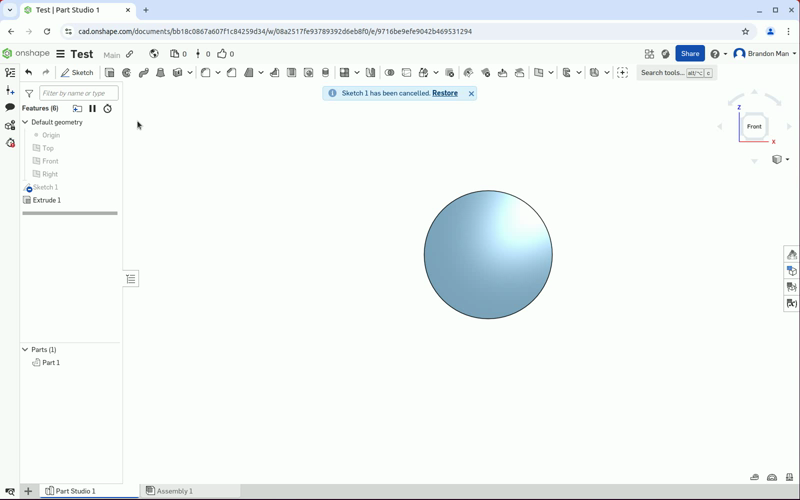
mouse_move(73, 189)
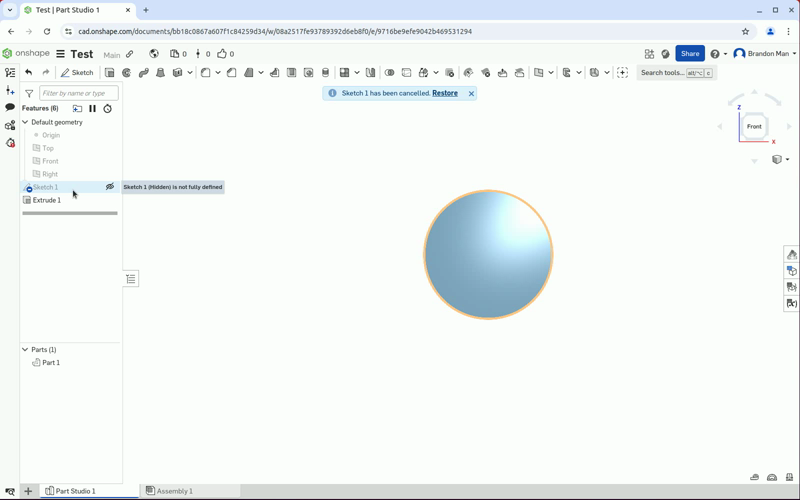
click(73, 189)
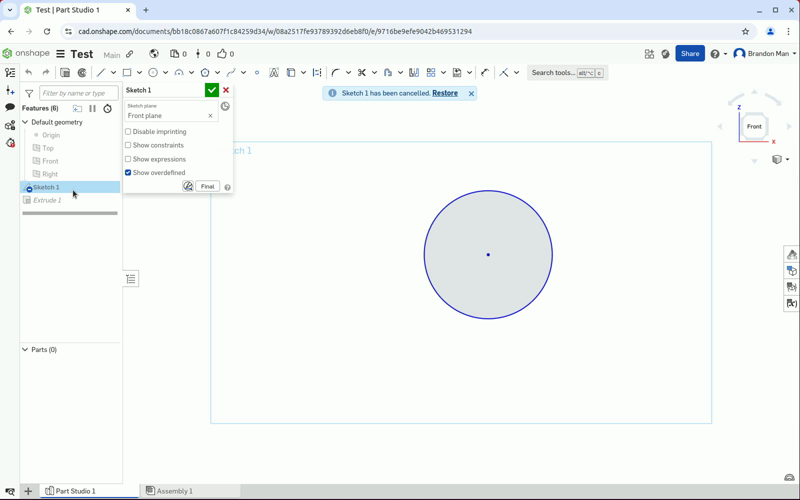
mouse_move(229, 92)
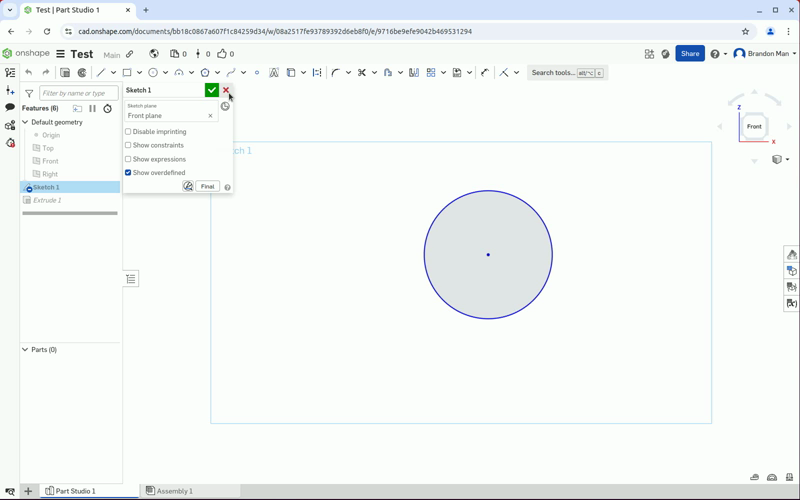
click(229, 92)
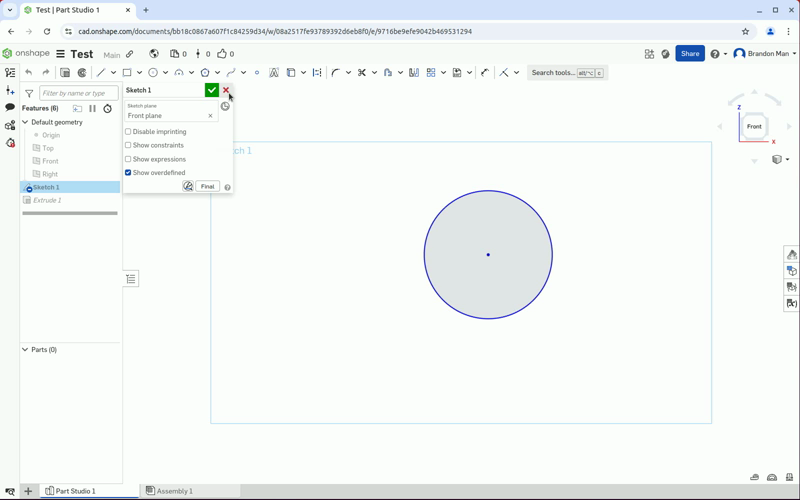
key(shift+s)
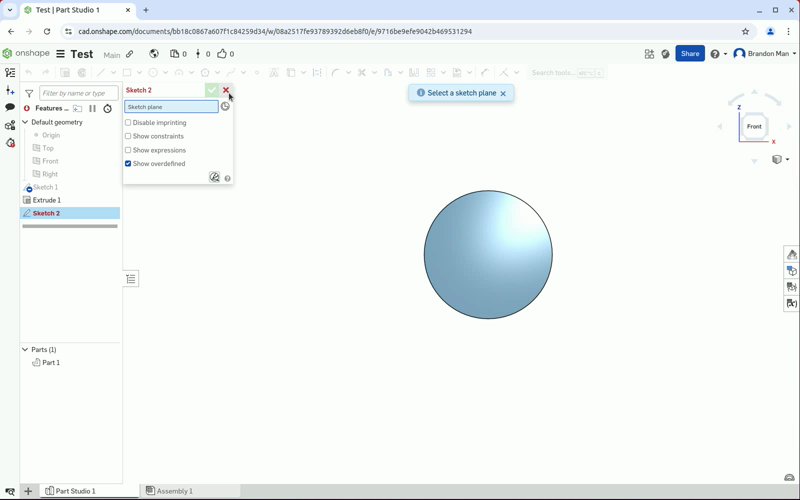
mouse_move(73, 163)
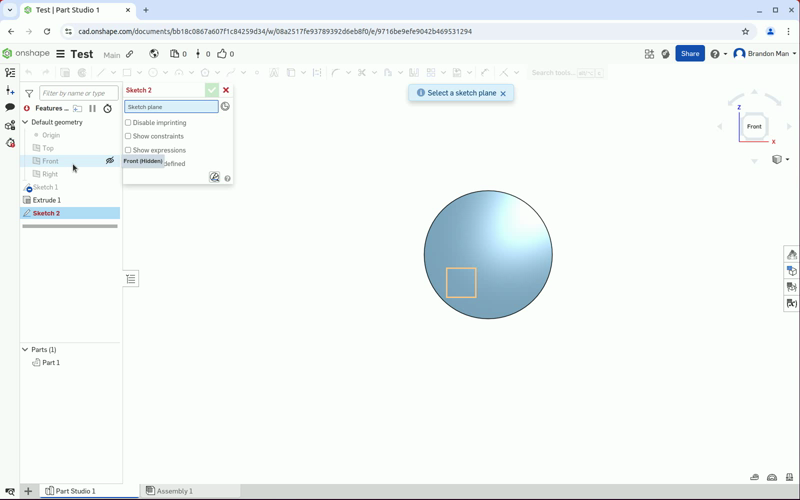
click(73, 163)
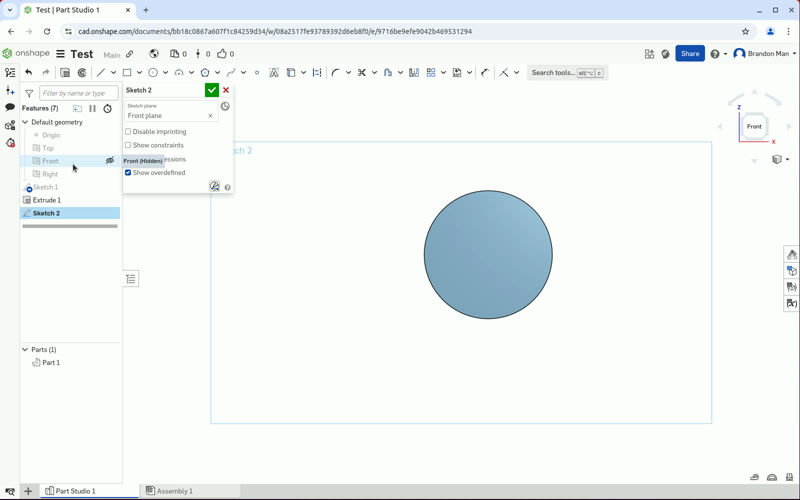
mouse_move(73, 352)
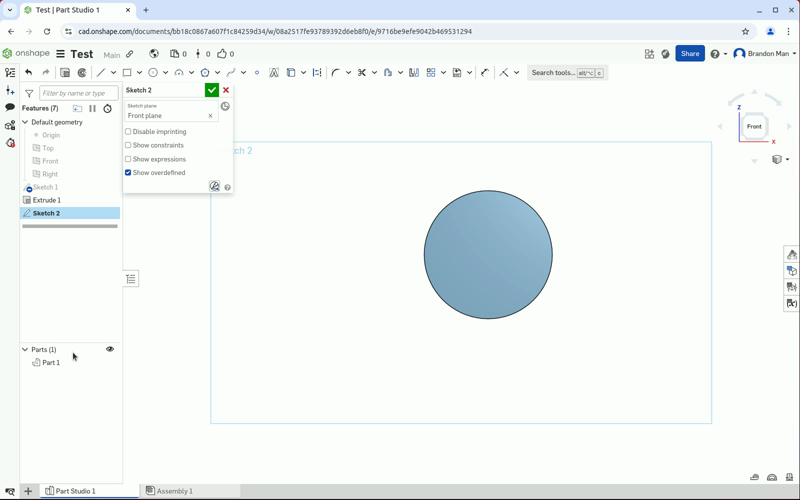
key(y)
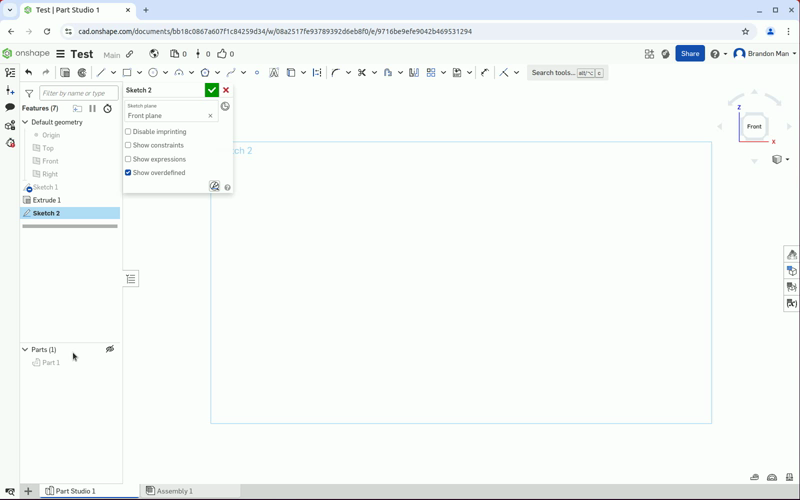
key(c)
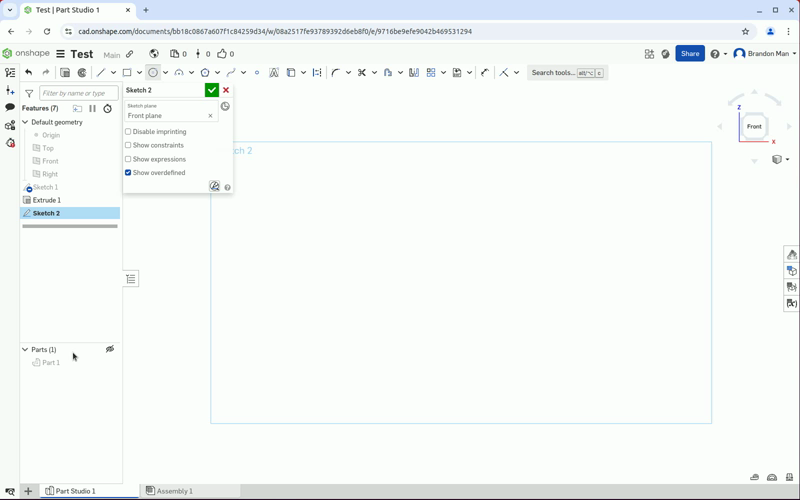
key_down(shift)
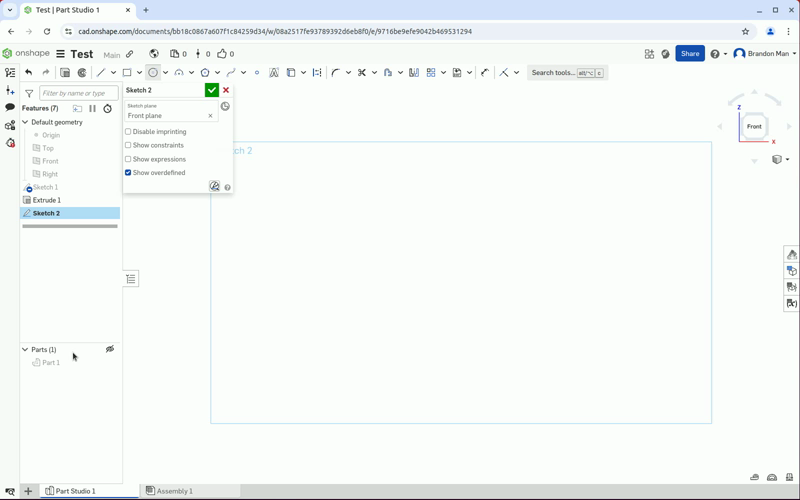
mouse_move(409, 341)
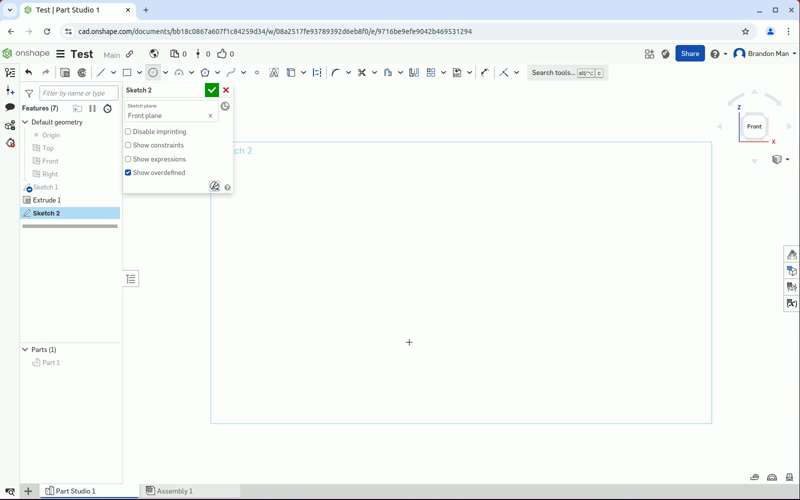
click(409, 341)
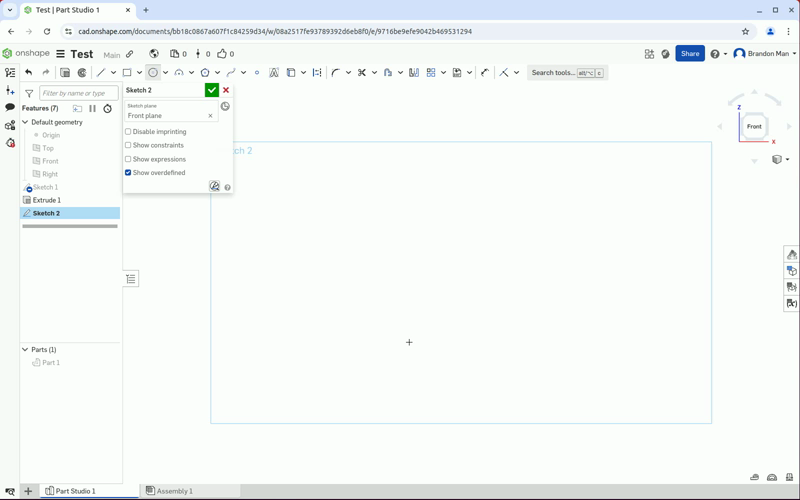
key_up(shift)
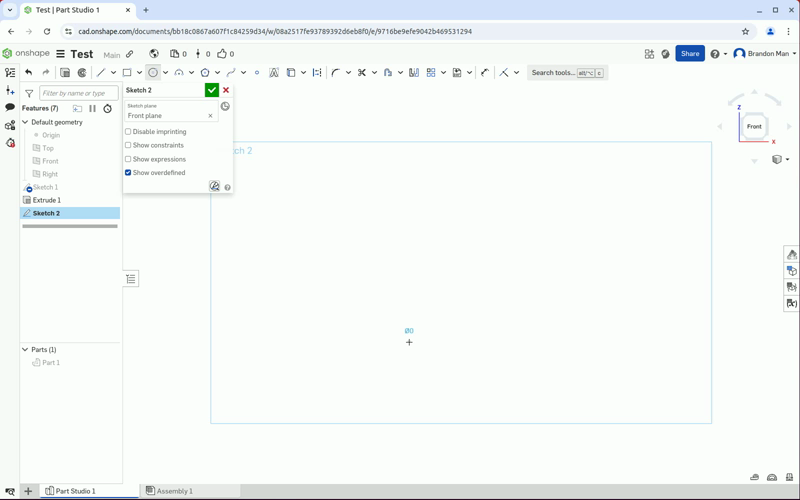
mouse_move(464, 341)
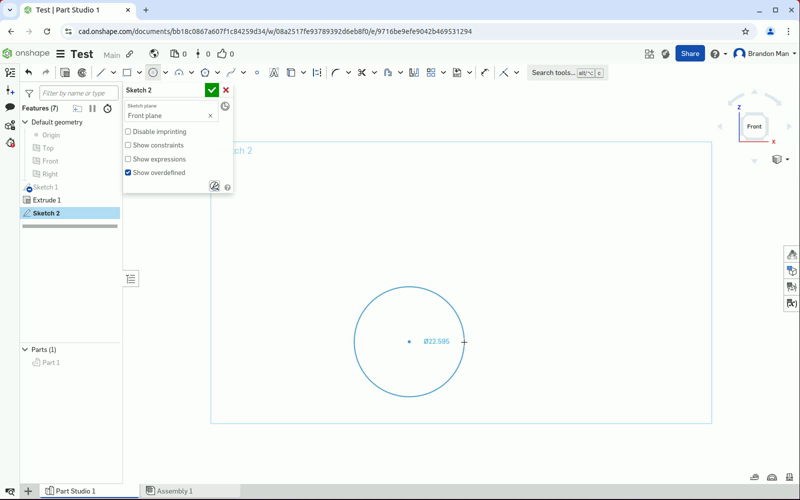
click(464, 341)
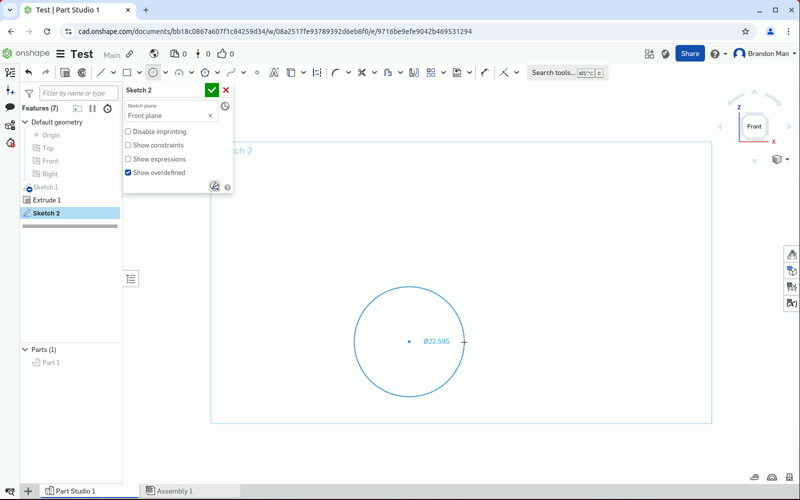
key(esc)
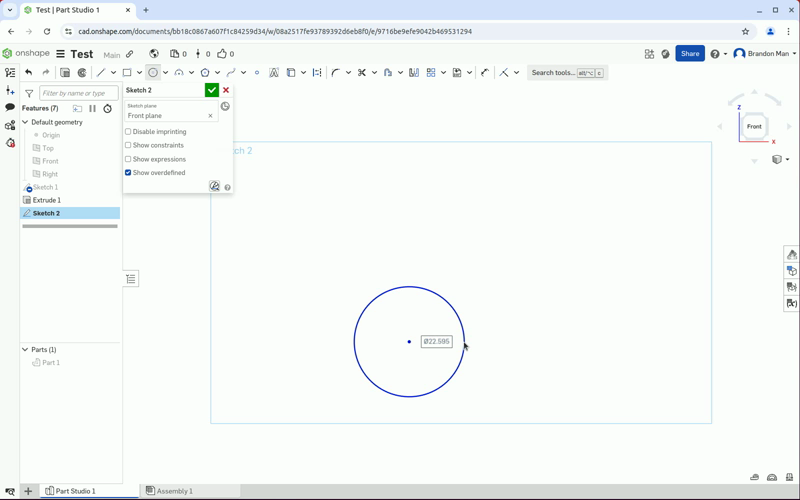
mouse_move(414, 303)
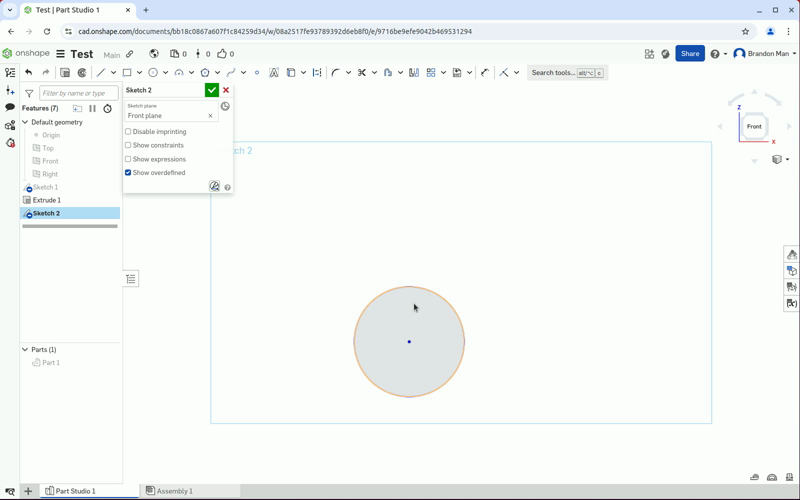
click(414, 303)
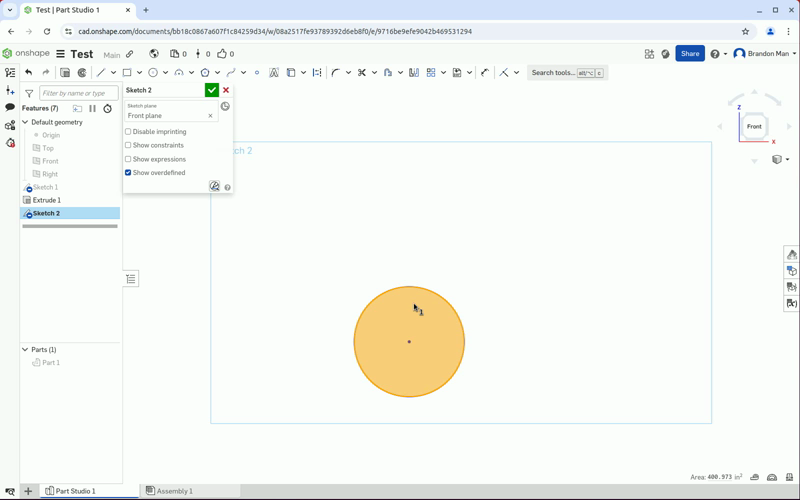
mouse_move(73, 352)
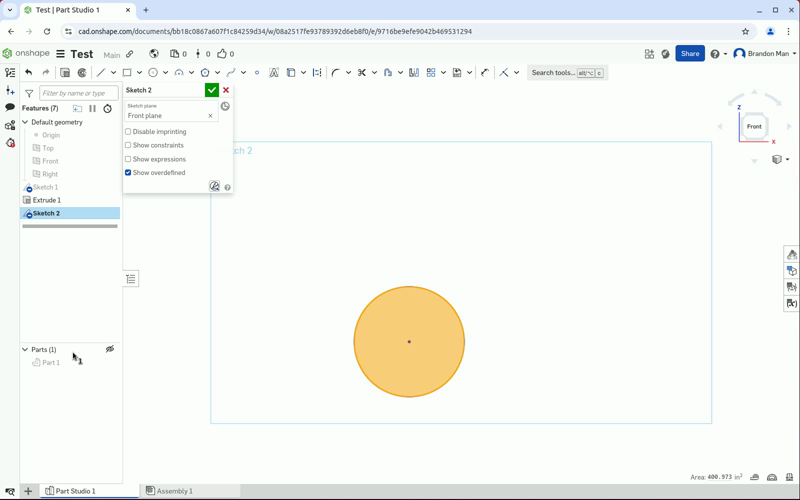
key(shift+y)
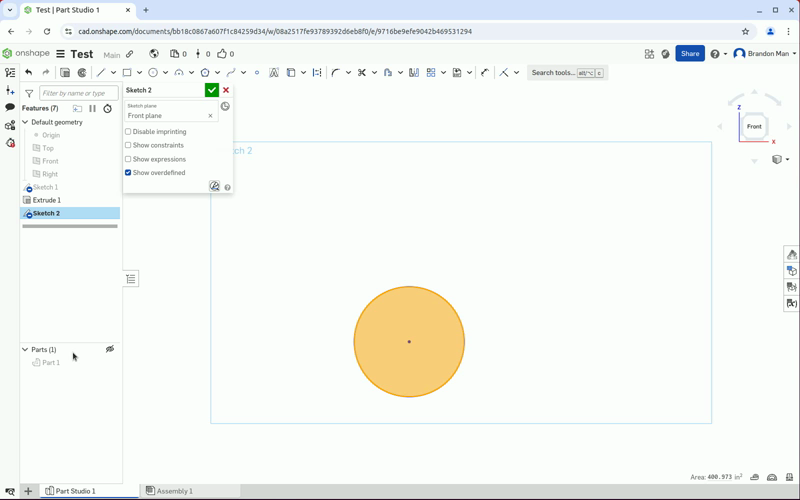
key(shift+e)
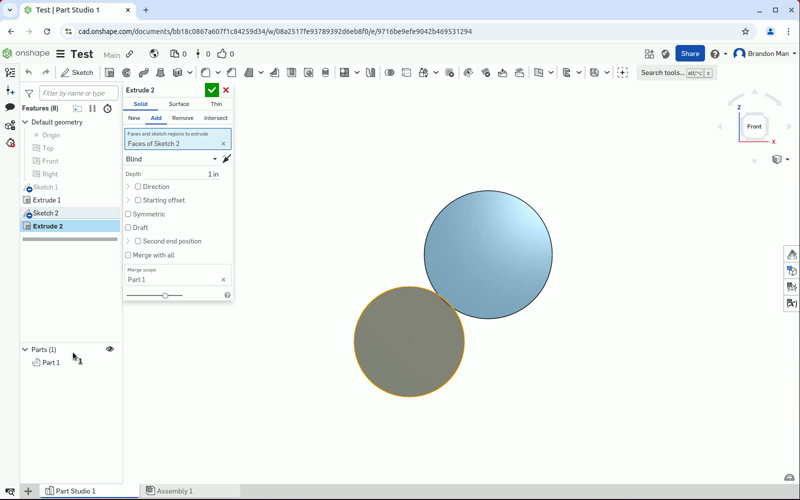
mouse_move(143, 106)
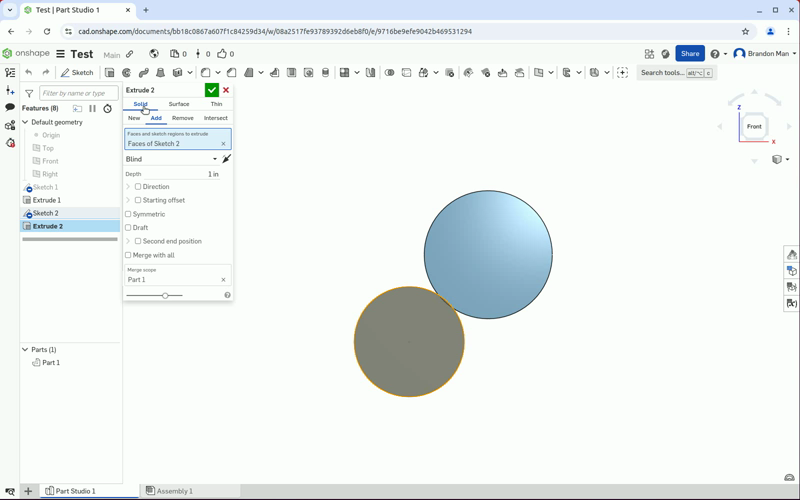
click(143, 106)
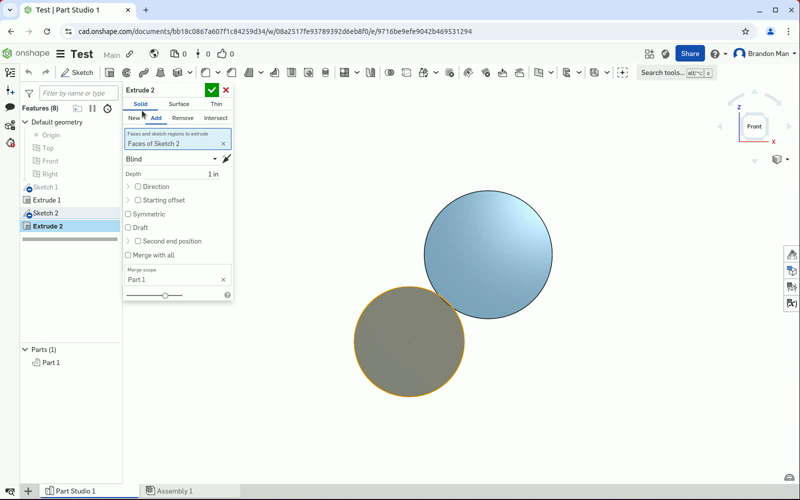
mouse_move(137, 120)
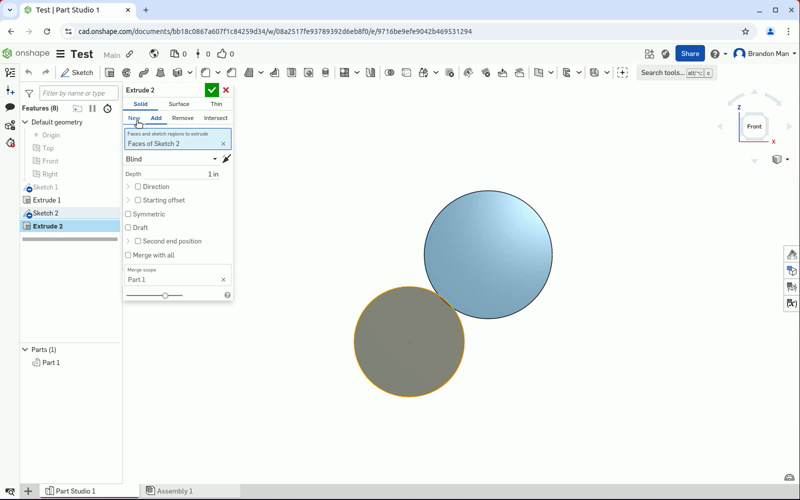
click(137, 120)
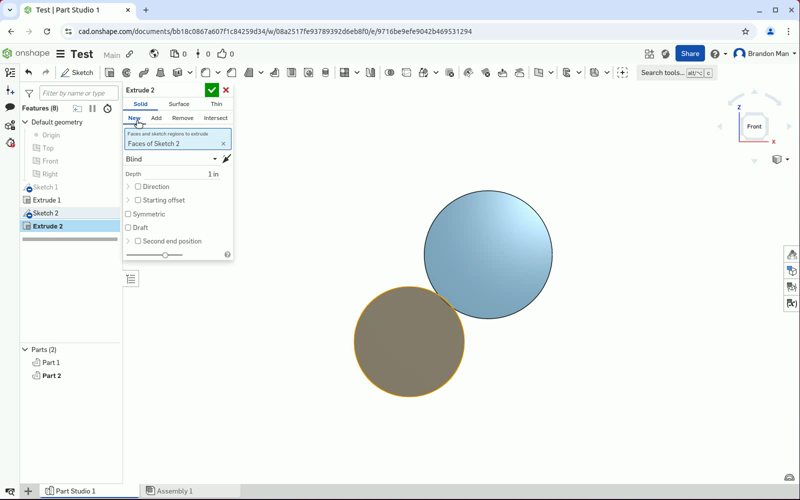
key(tab, 4)
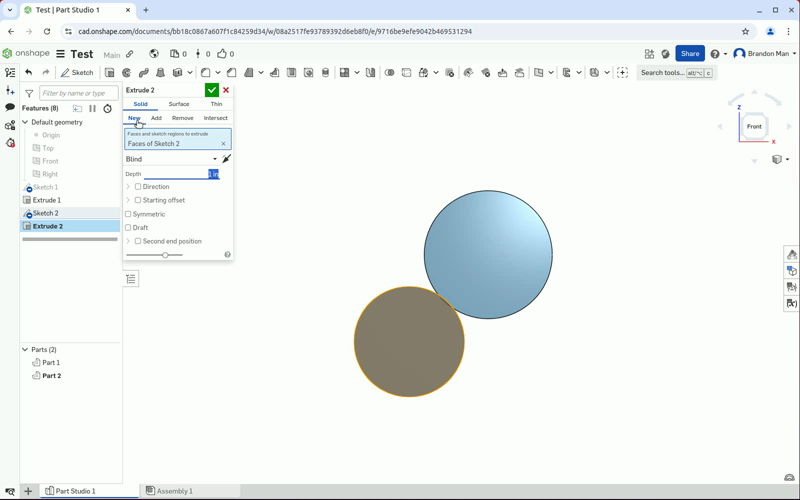
text(6.258)
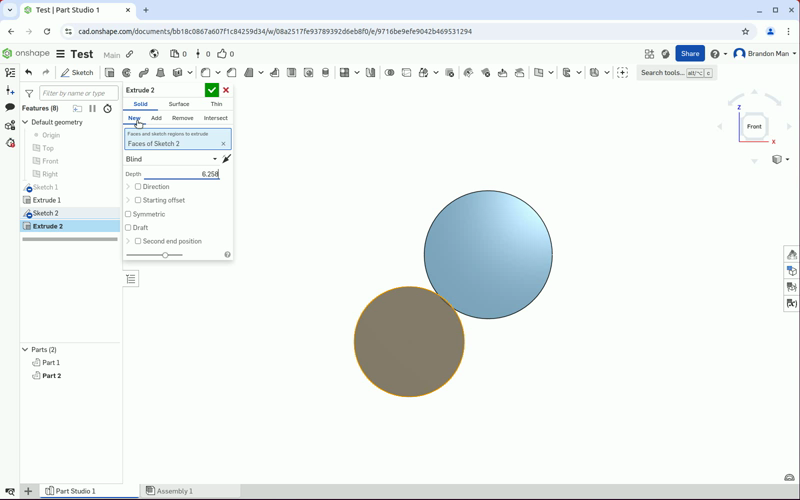
key(enter)
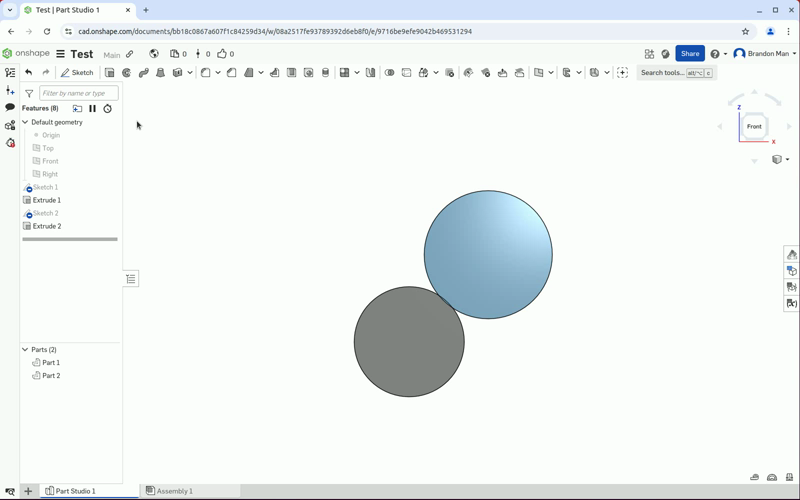
key(shift+h)
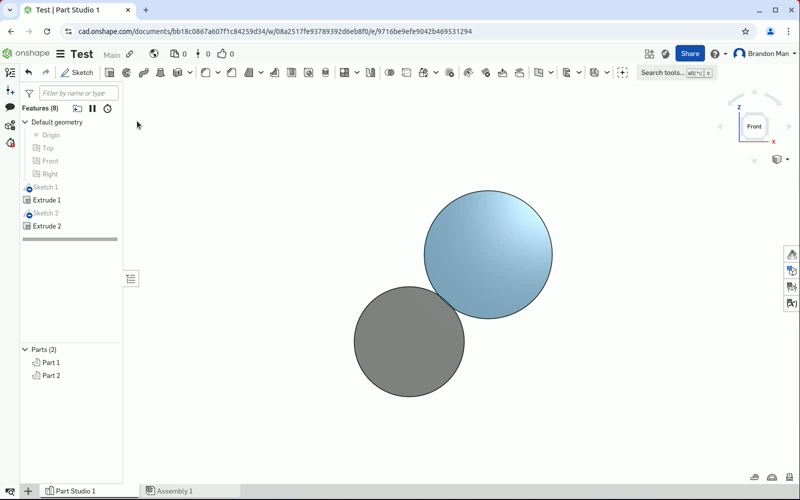
key(shift+h)
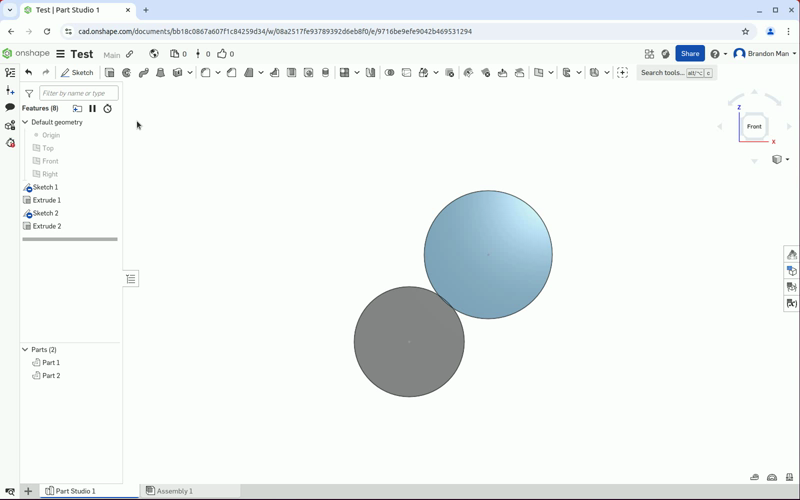
key(shift+7)
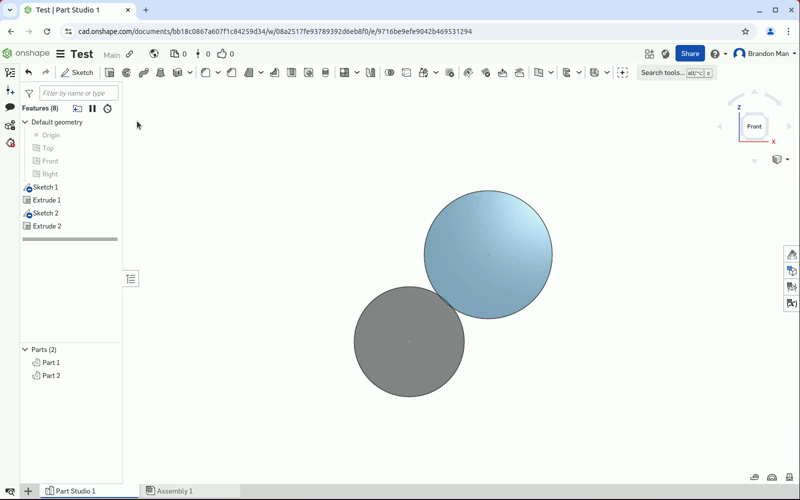
key(left, 2)
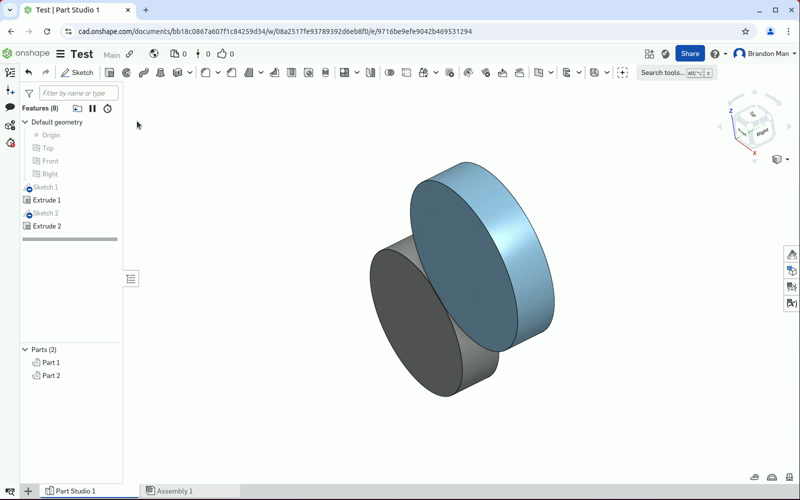
key(down, 2)
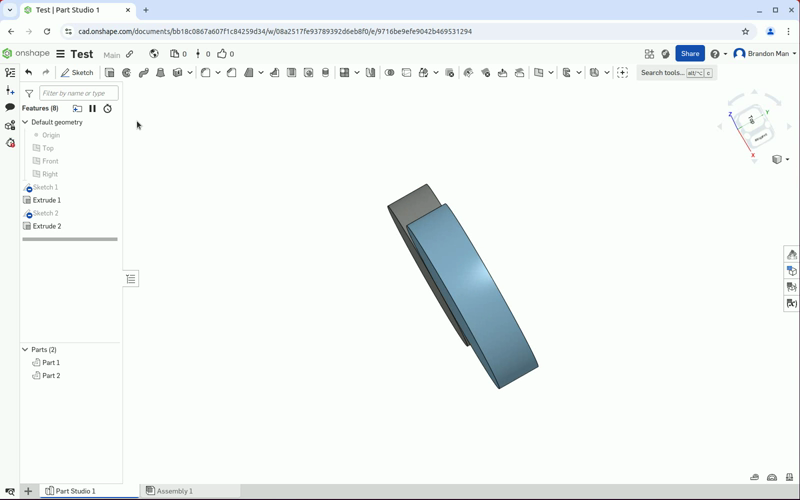
key(up, 2)
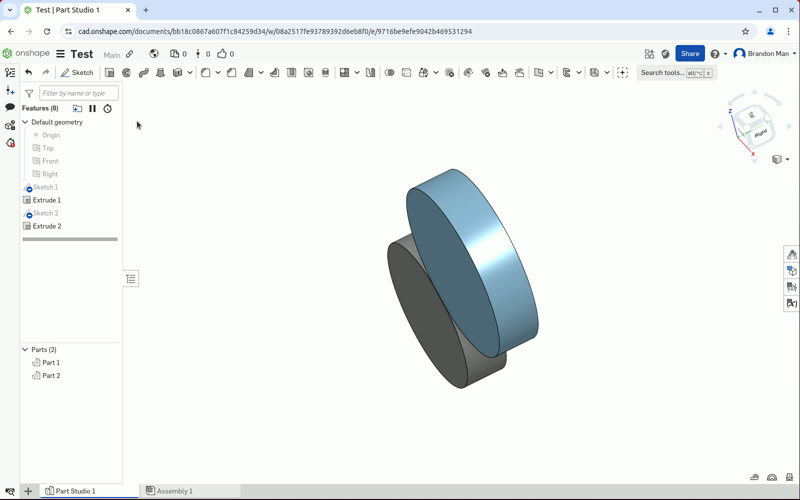
key(right, 2)
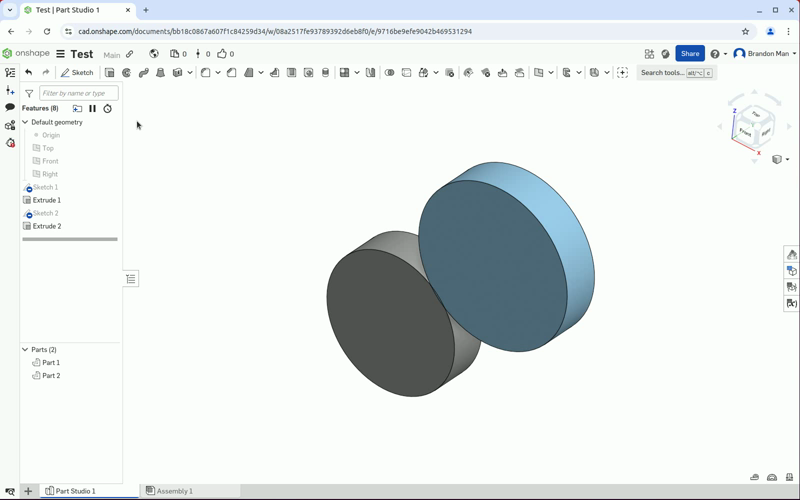
mouse_move(73, 189)
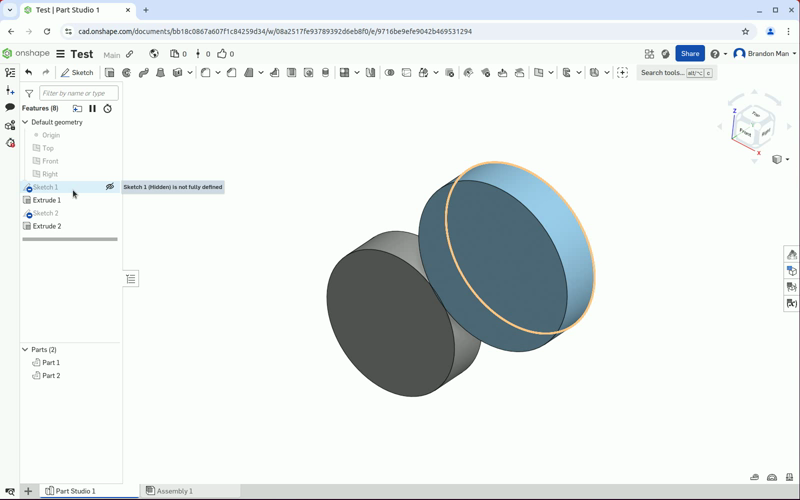
click(73, 189)